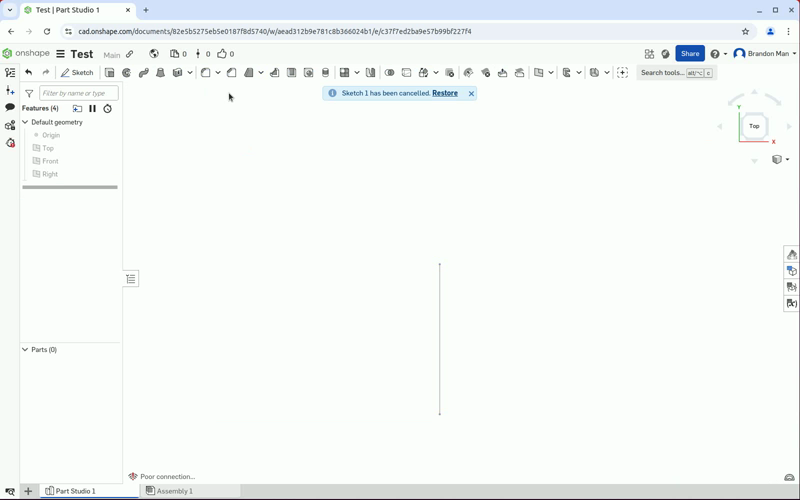
key(shift+h)
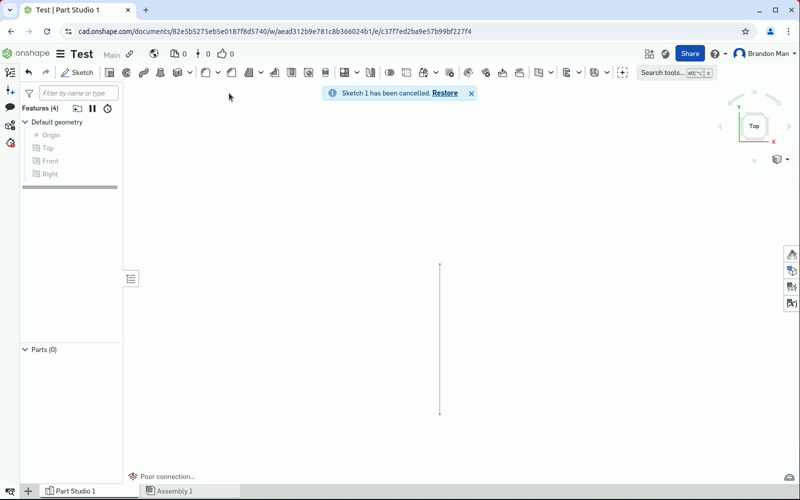
key(shift+s)
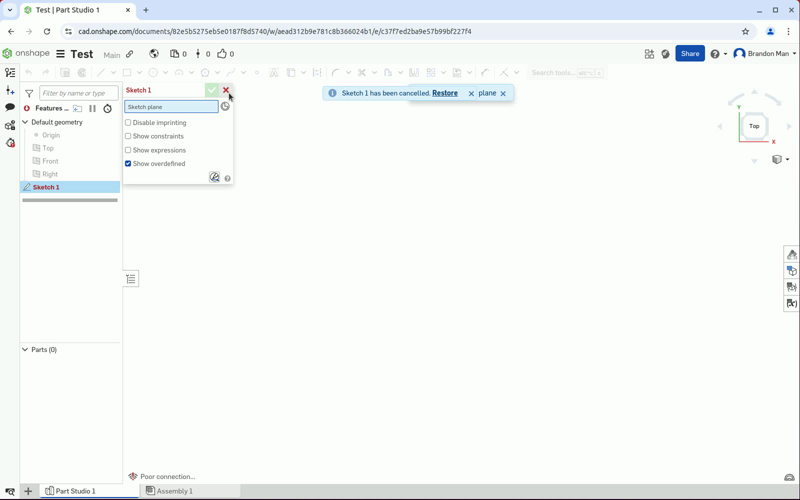
mouse_move(73, 150)
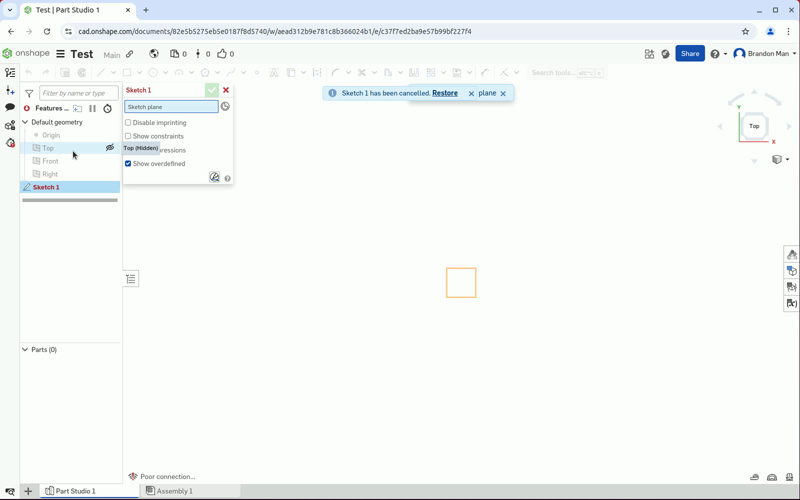
click(73, 150)
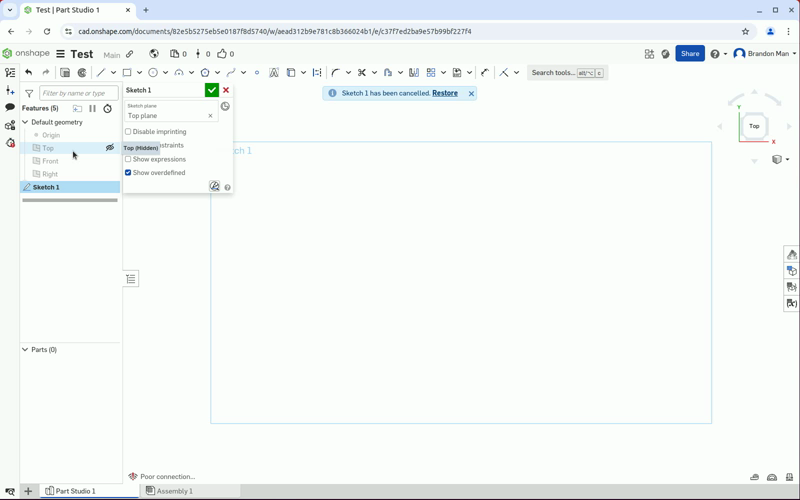
mouse_move(73, 352)
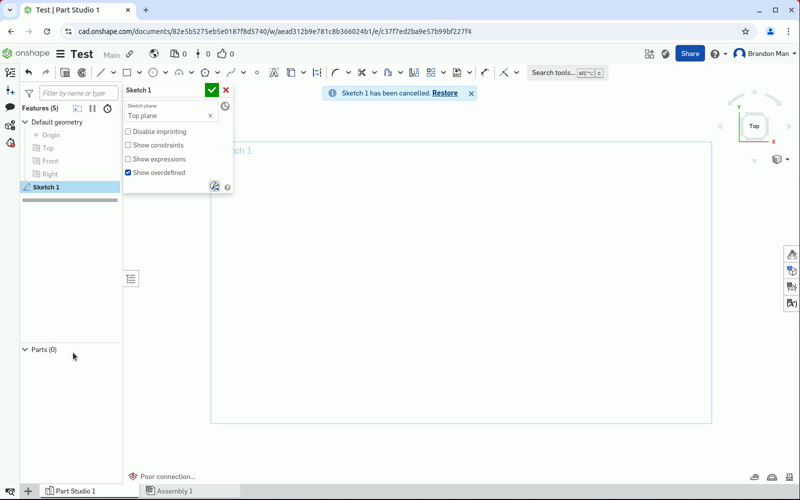
key(y)
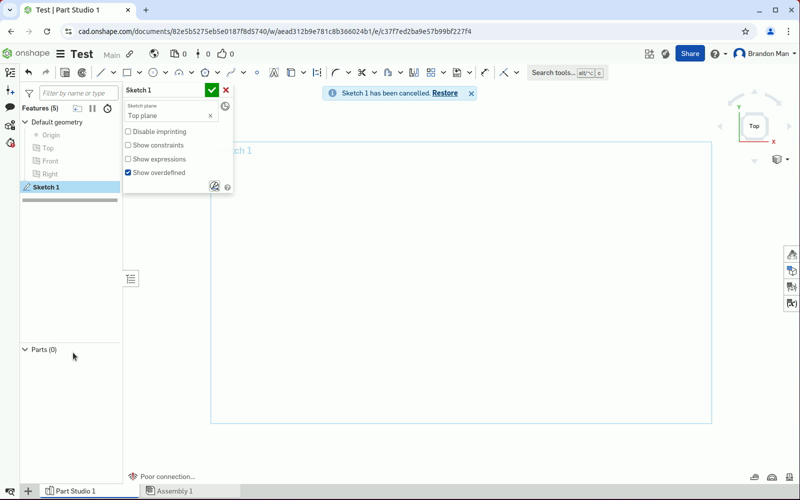
key(c)
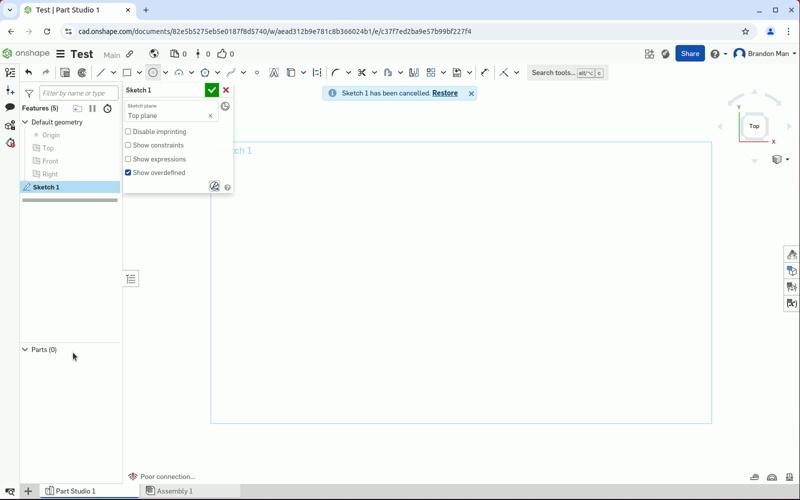
key_down(shift)
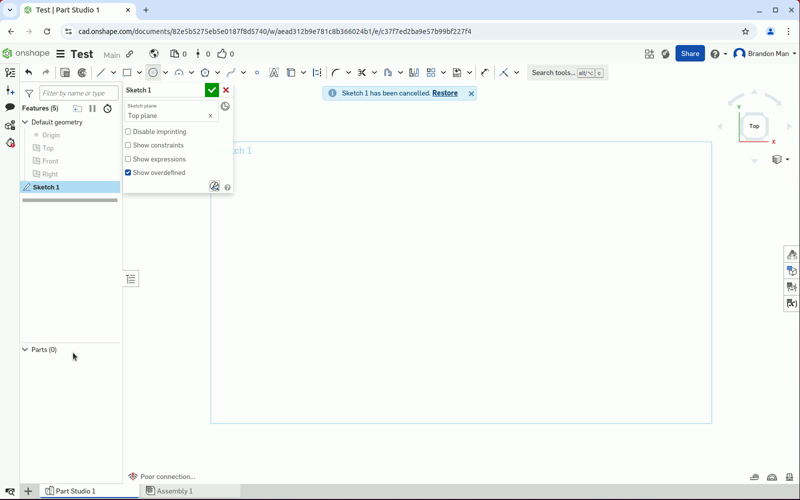
mouse_move(461, 282)
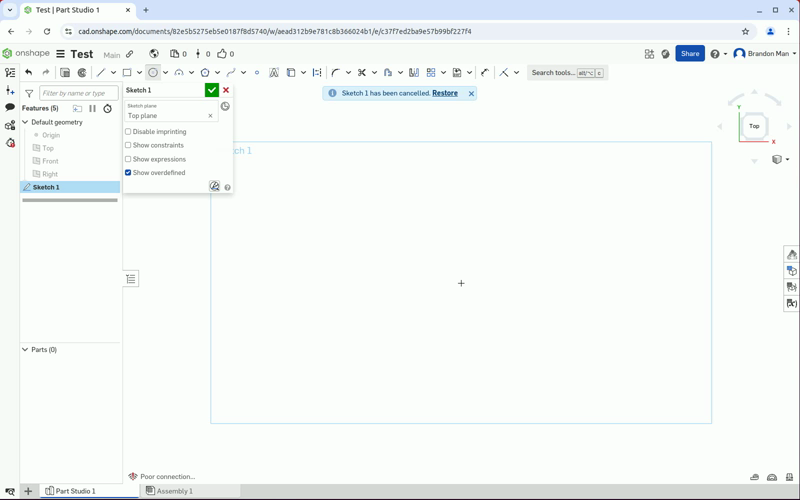
click(461, 282)
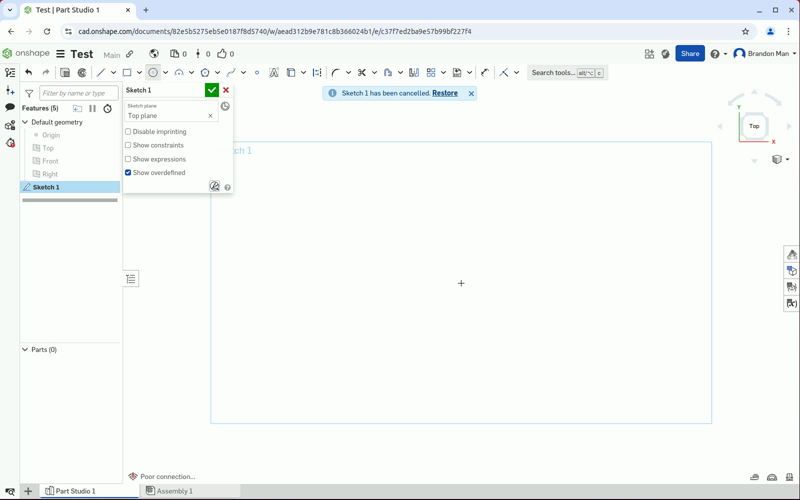
key_up(shift)
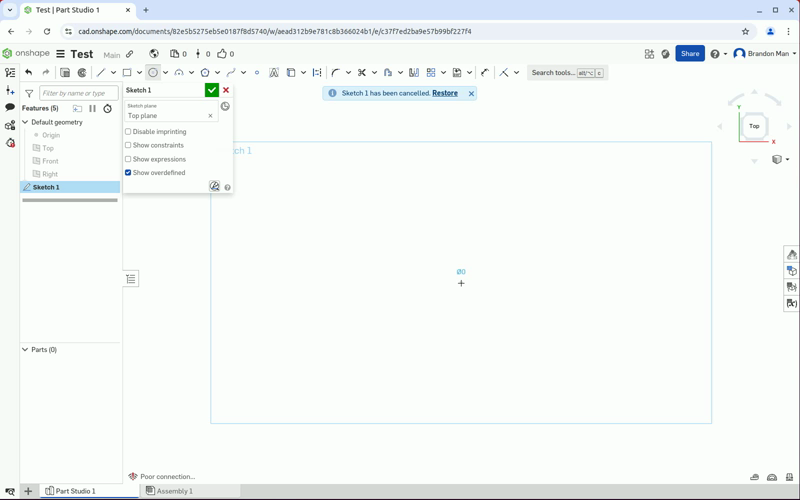
mouse_move(574, 282)
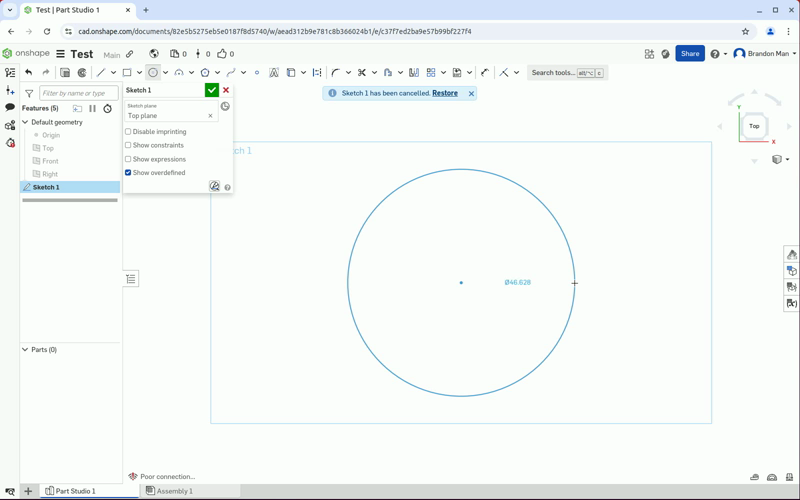
click(574, 282)
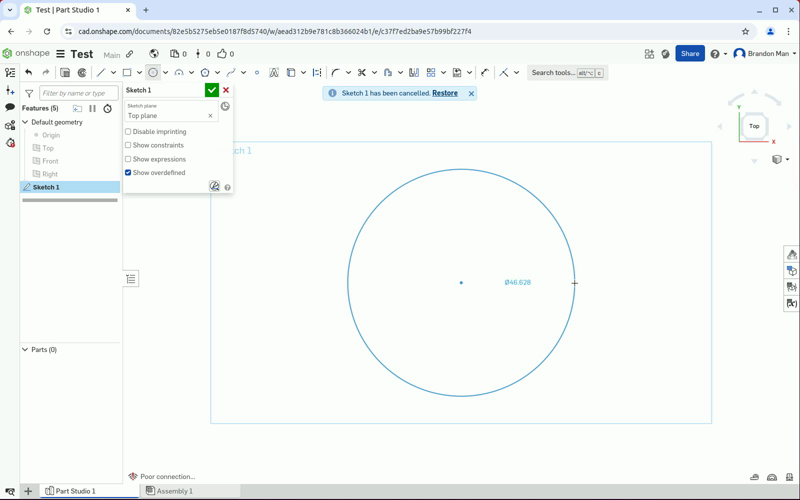
key(esc)
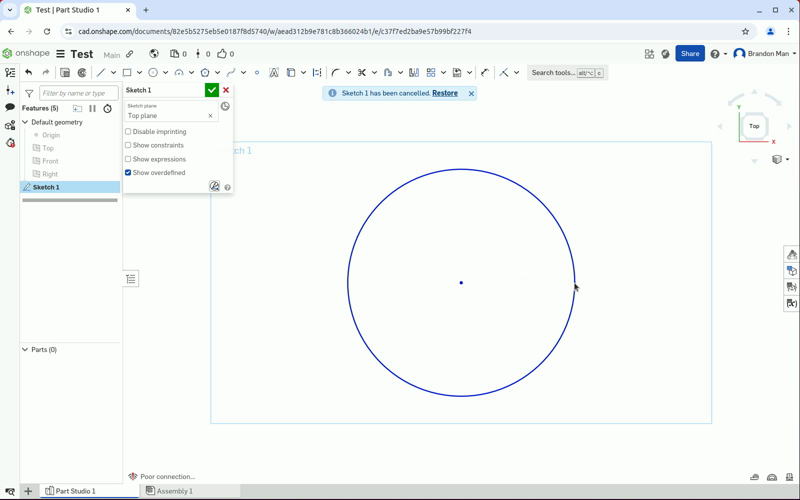
mouse_move(492, 253)
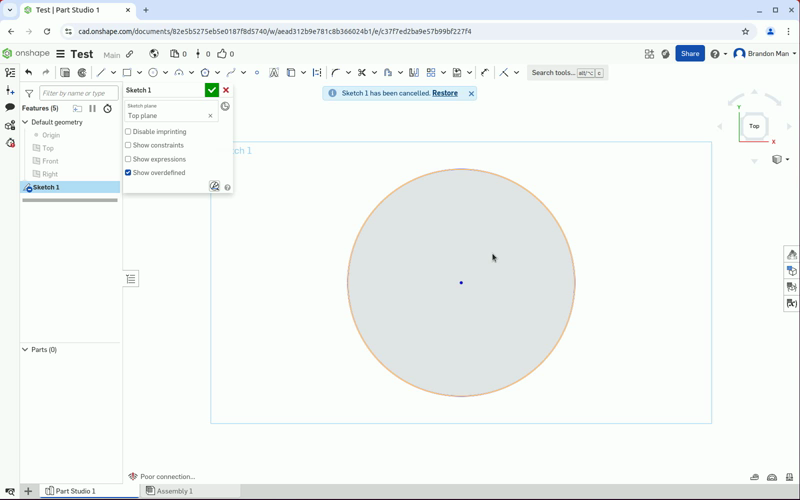
click(492, 253)
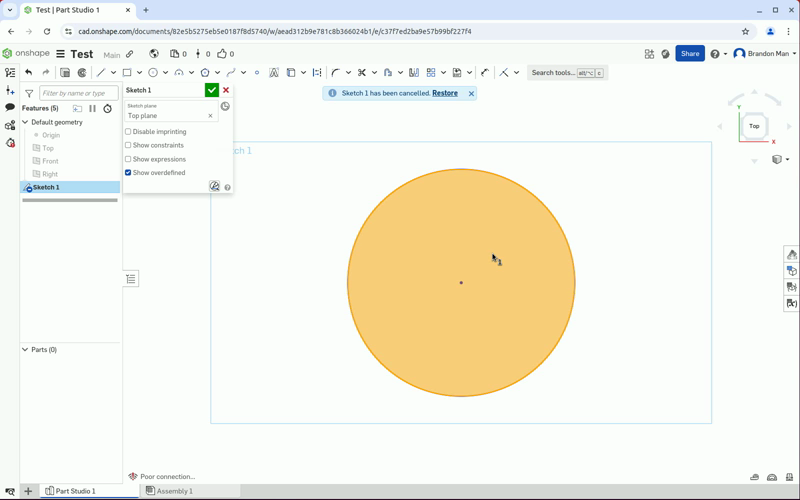
mouse_move(73, 352)
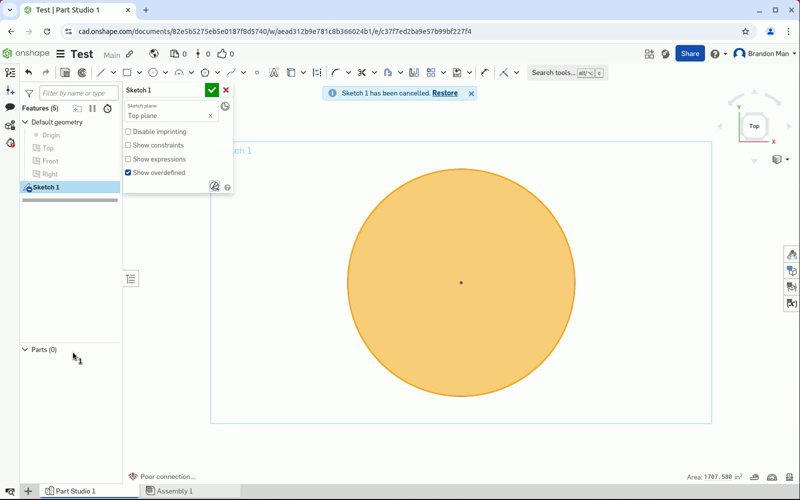
key(shift+y)
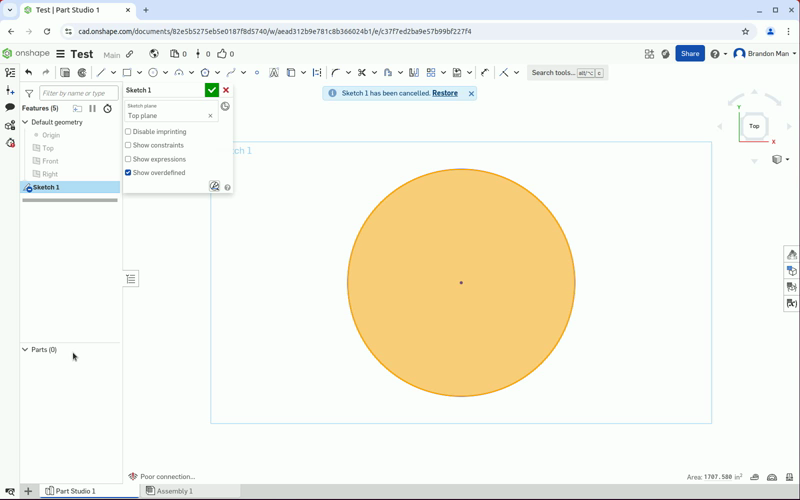
key(shift+e)
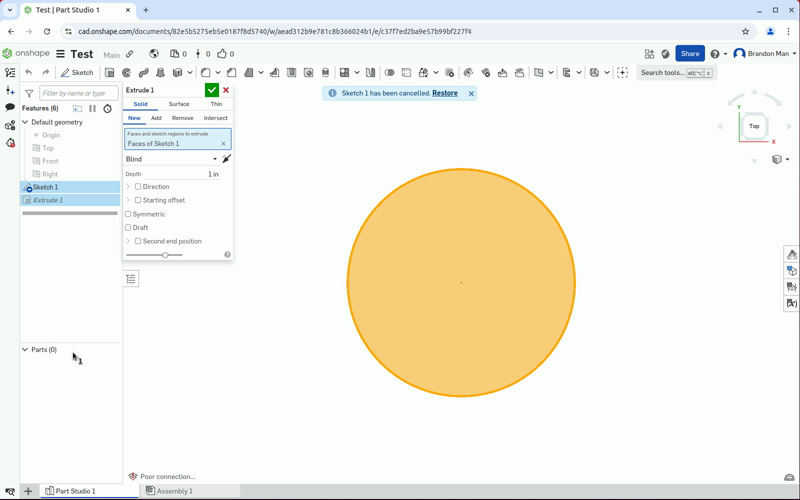
mouse_move(143, 106)
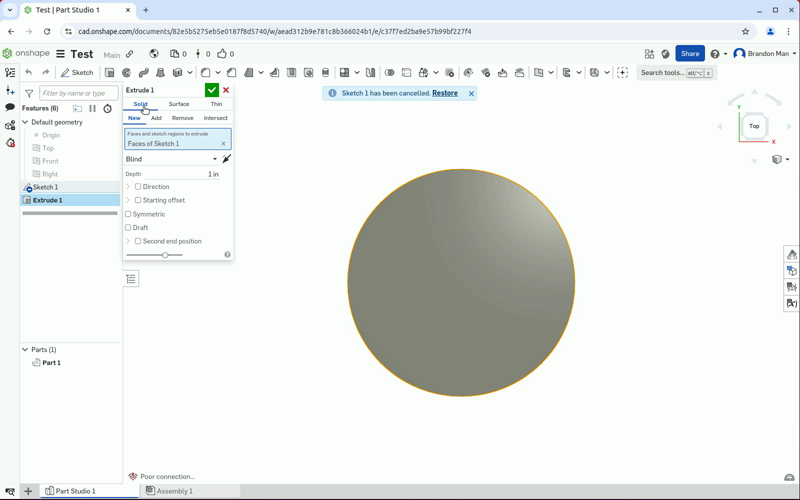
click(143, 106)
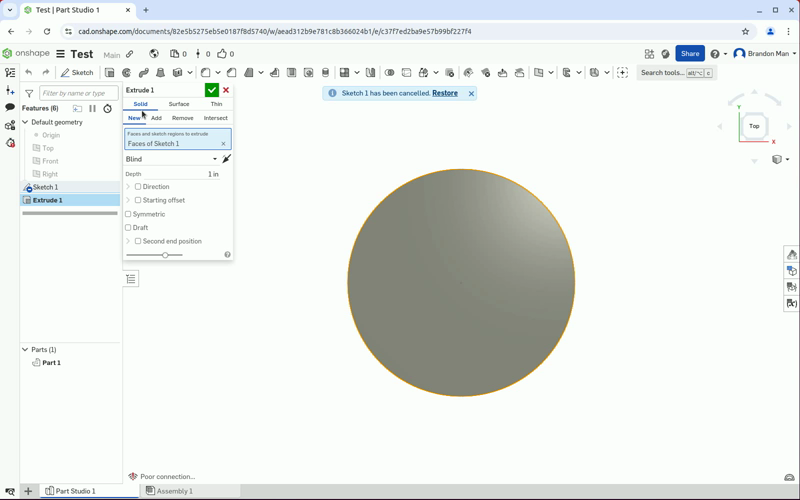
mouse_move(137, 120)
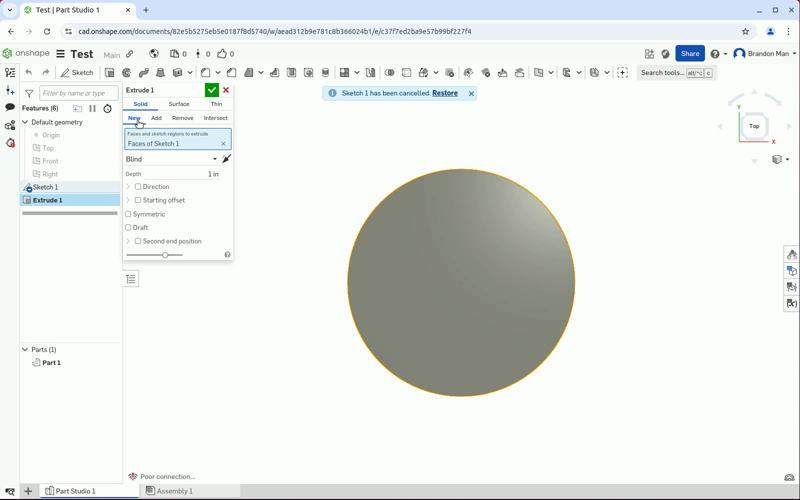
click(137, 120)
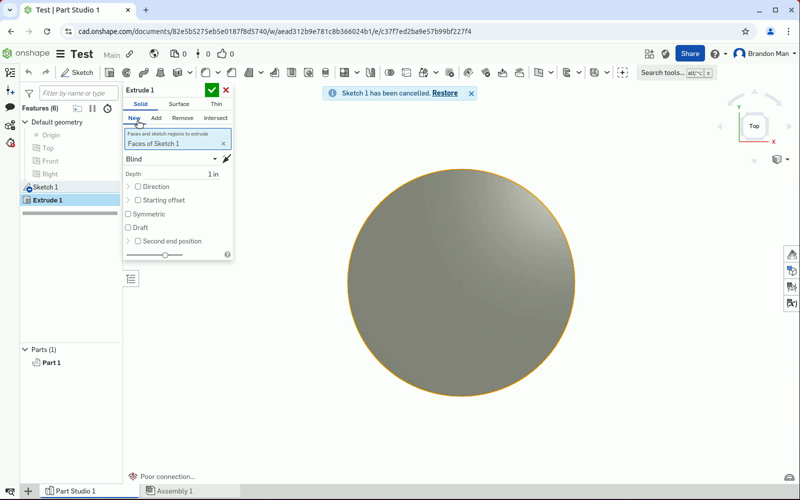
key(tab, 4)
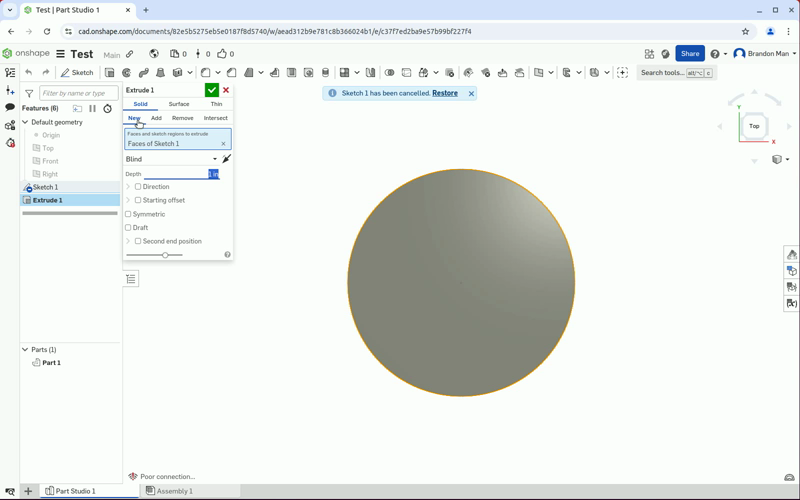
text(8.184)
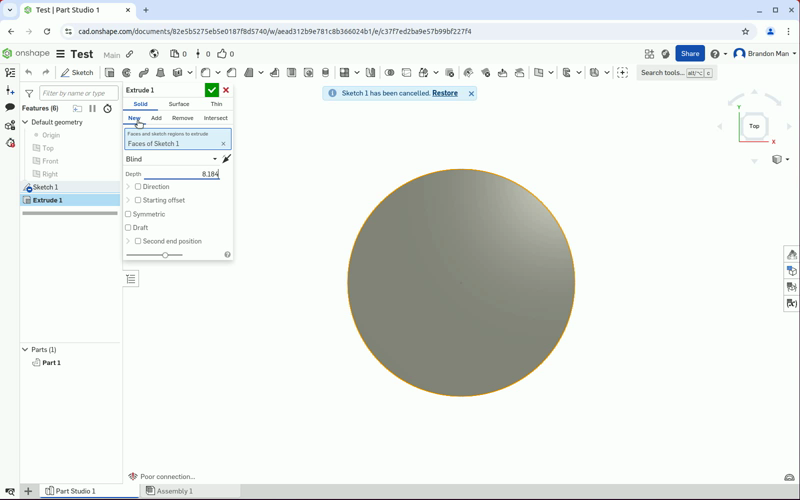
key(enter)
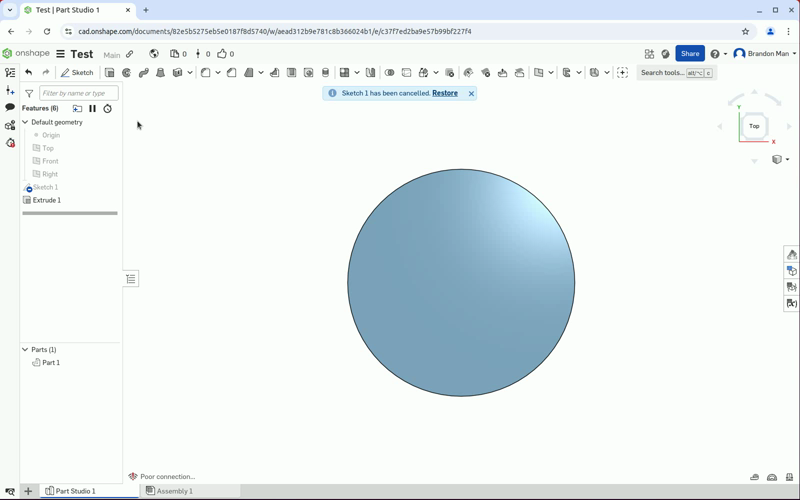
key(shift+h)
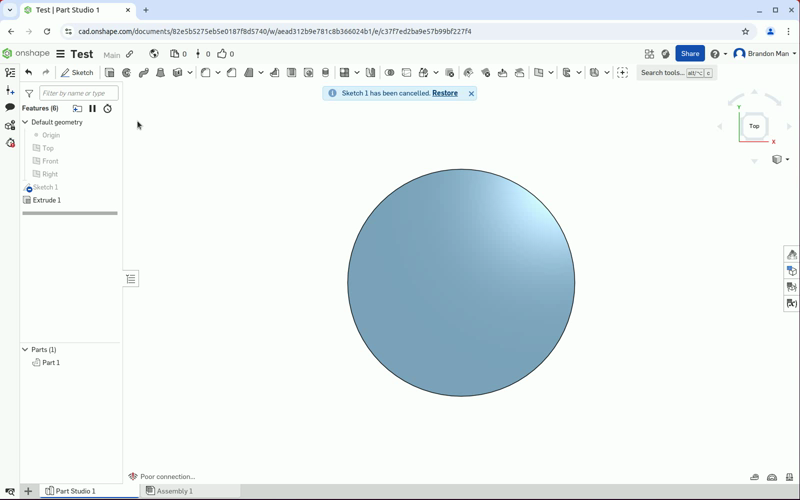
key(shift+h)
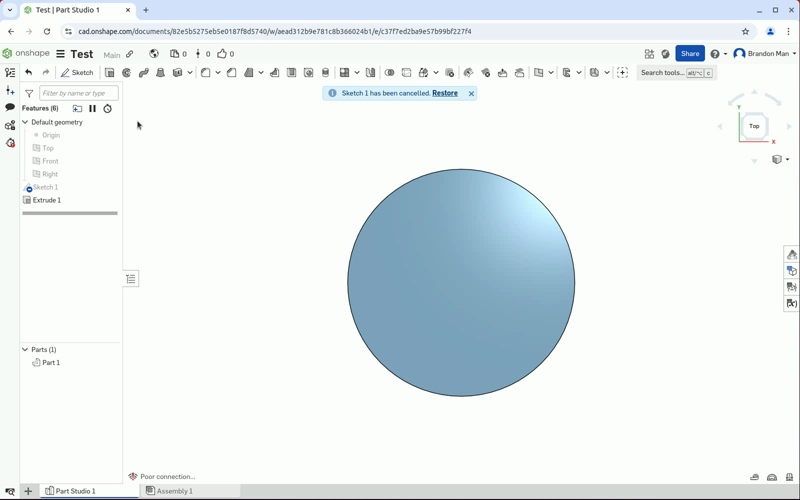
mouse_move(73, 189)
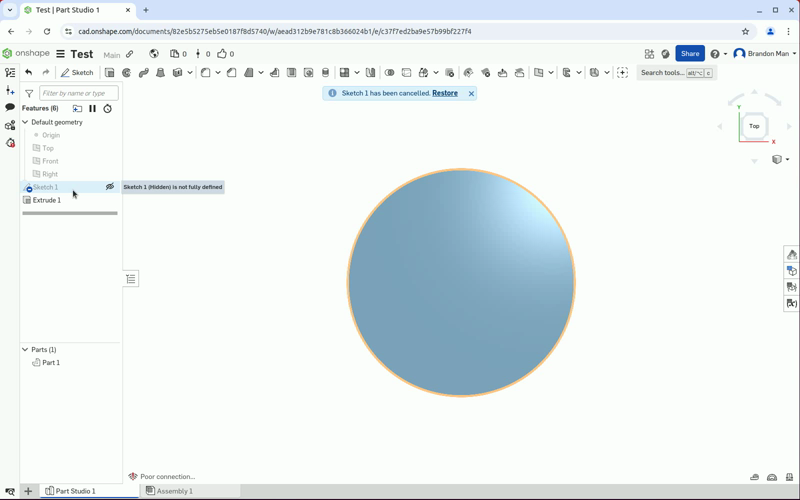
click(73, 189)
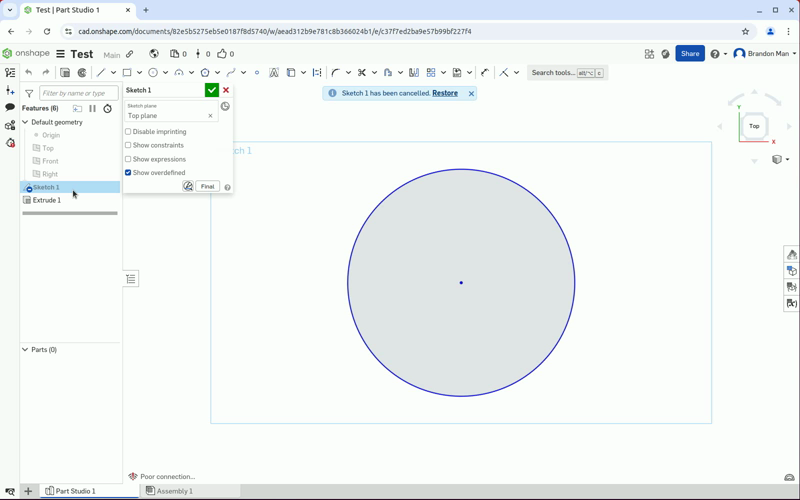
mouse_move(229, 92)
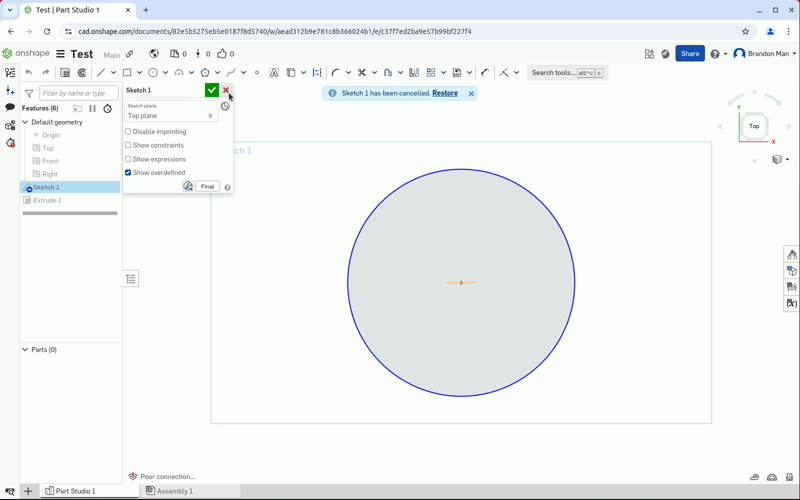
click(229, 92)
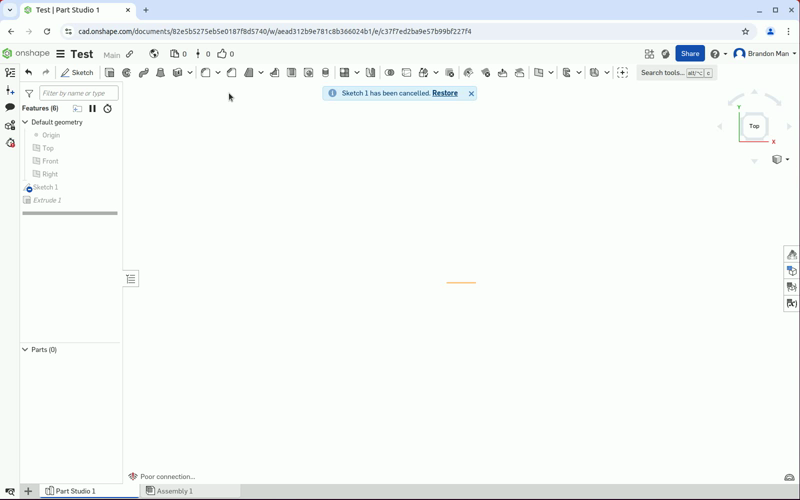
mouse_move(541, 75)
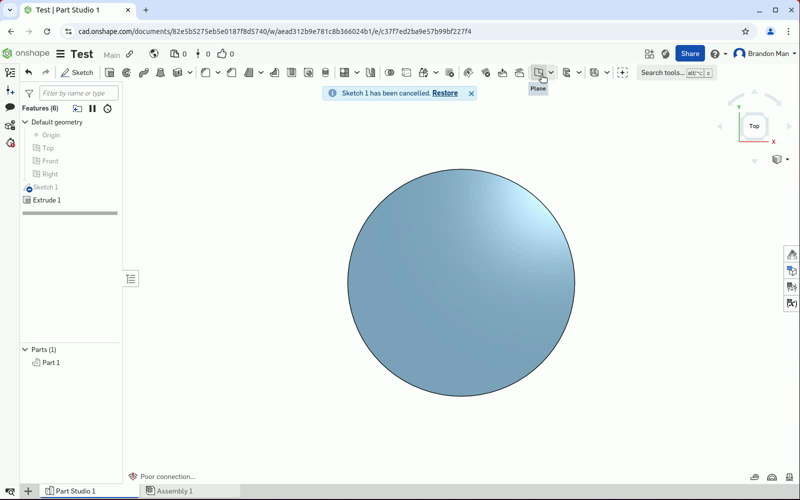
click(541, 75)
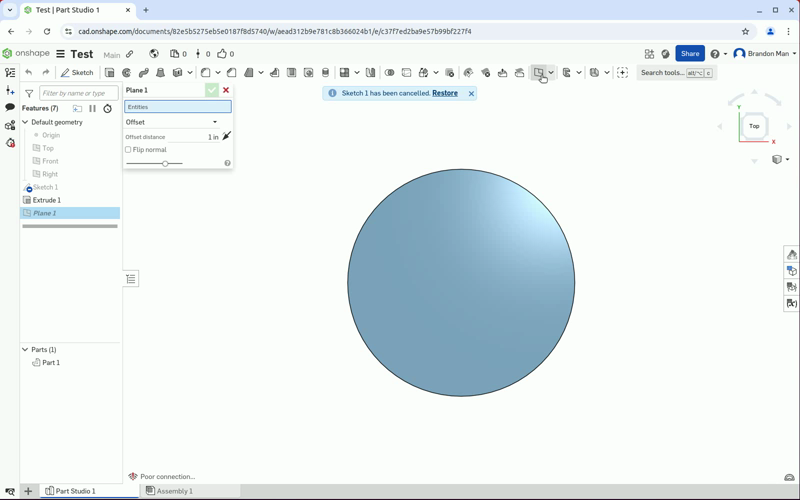
mouse_move(73, 150)
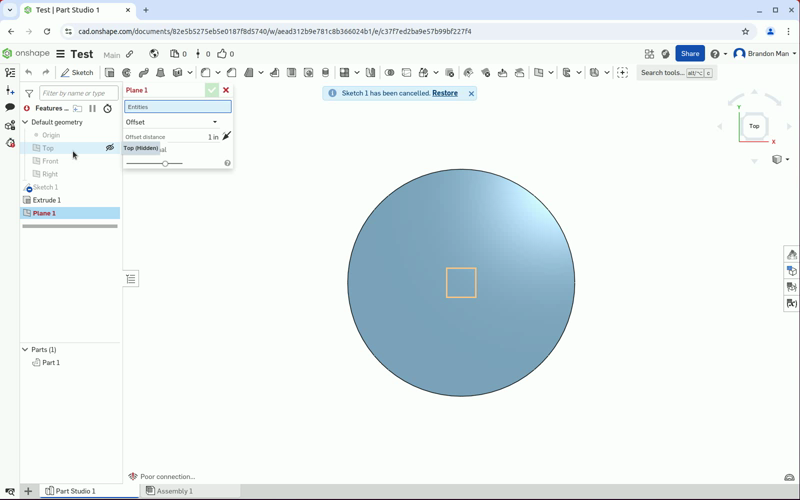
click(73, 150)
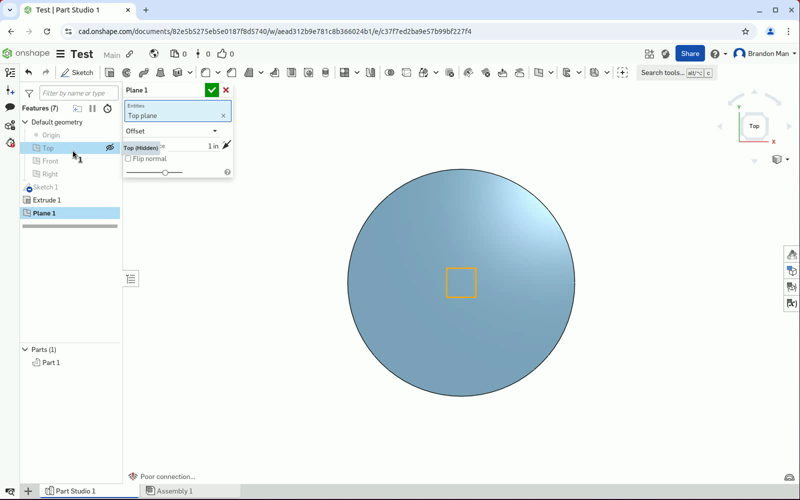
key(tab, 2)
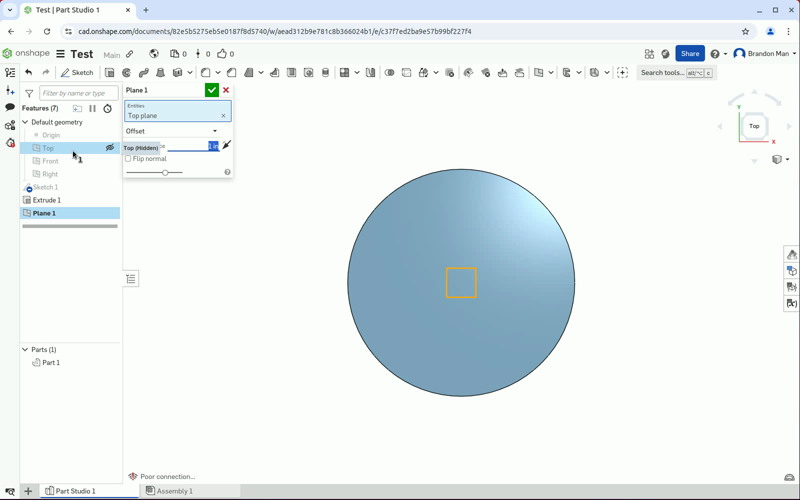
text(8.196)
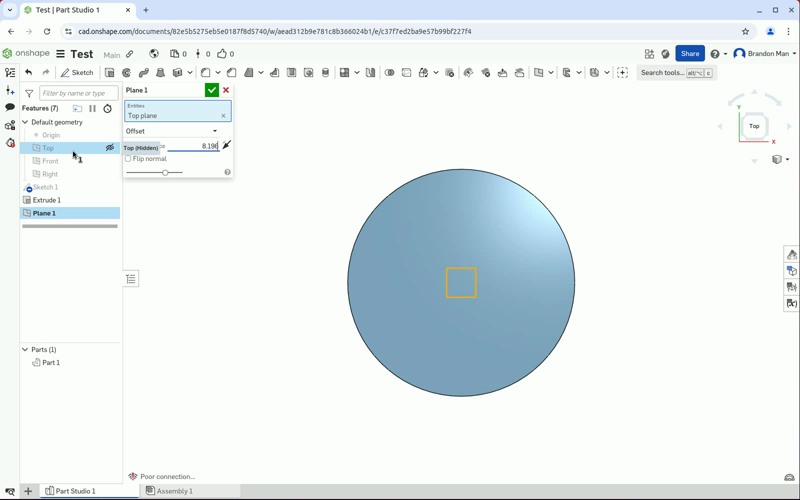
key(enter, 2)
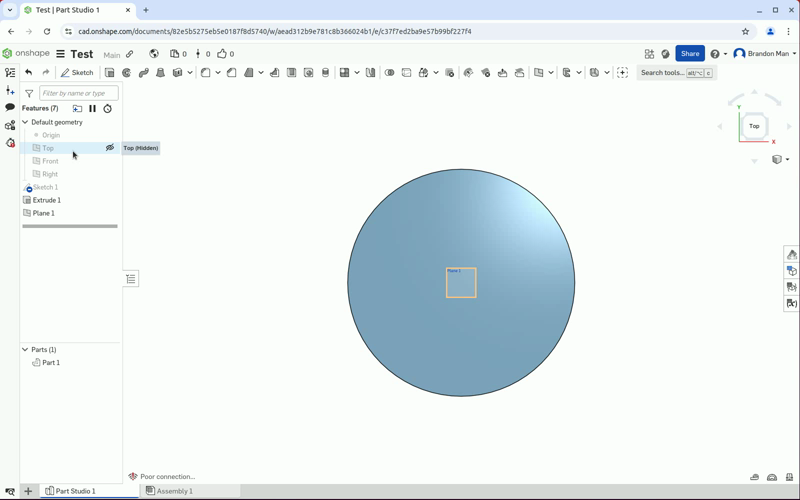
key(shift+s)
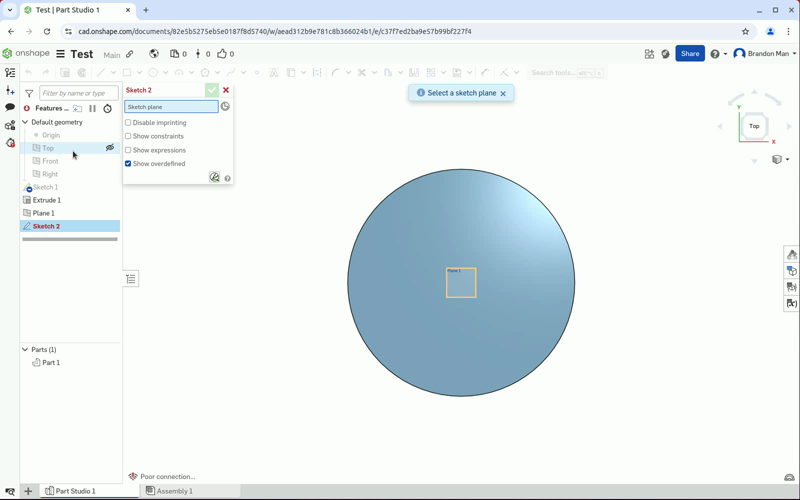
mouse_move(73, 215)
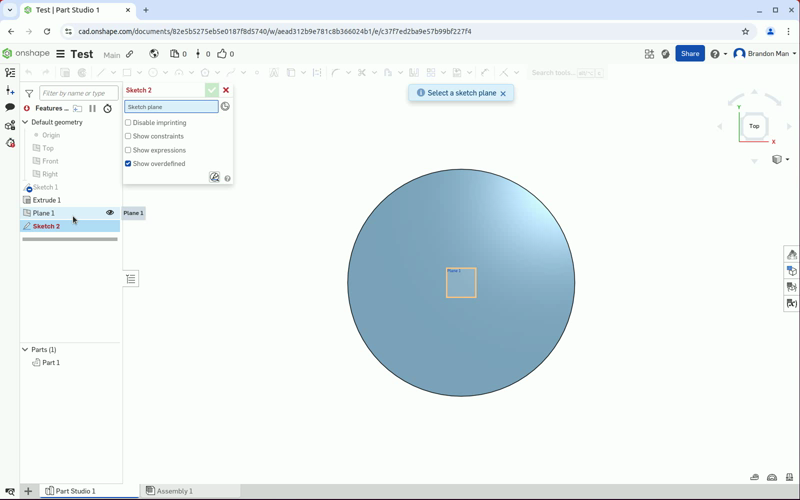
click(73, 215)
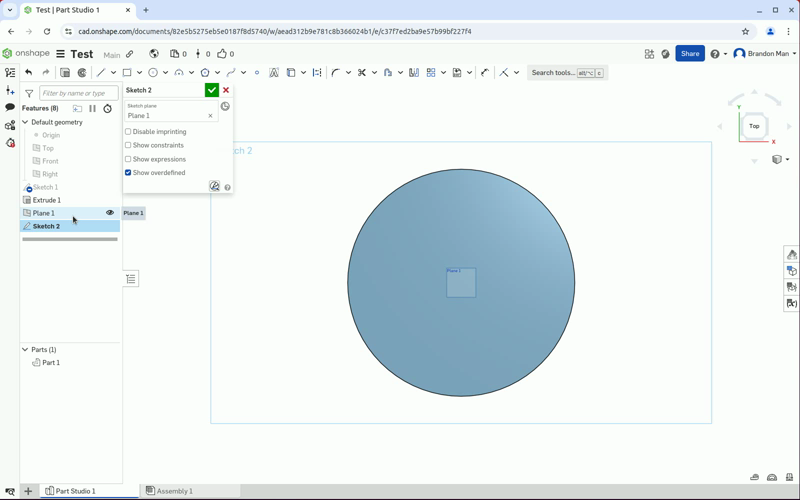
mouse_move(73, 352)
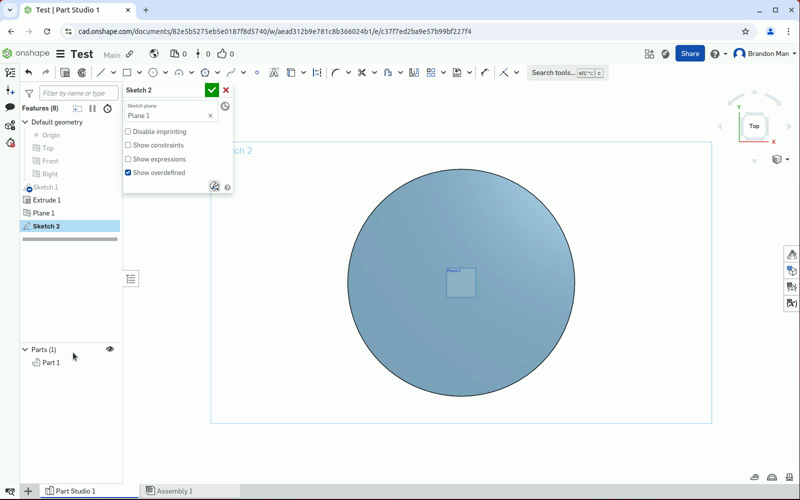
key(y)
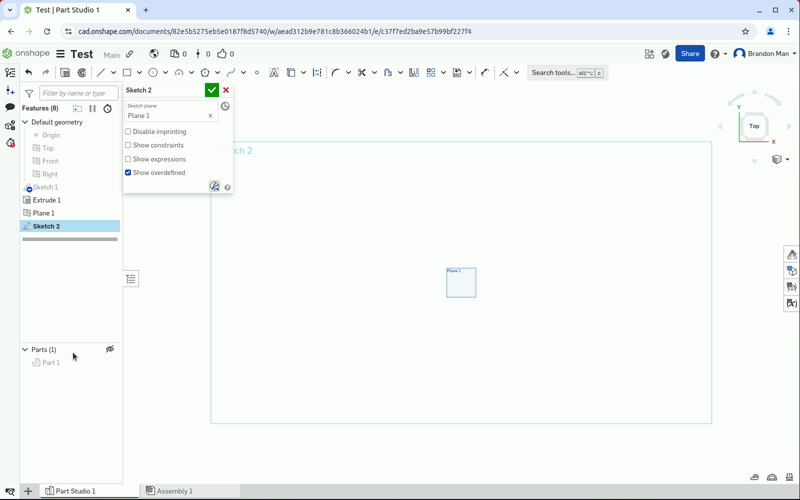
key(c)
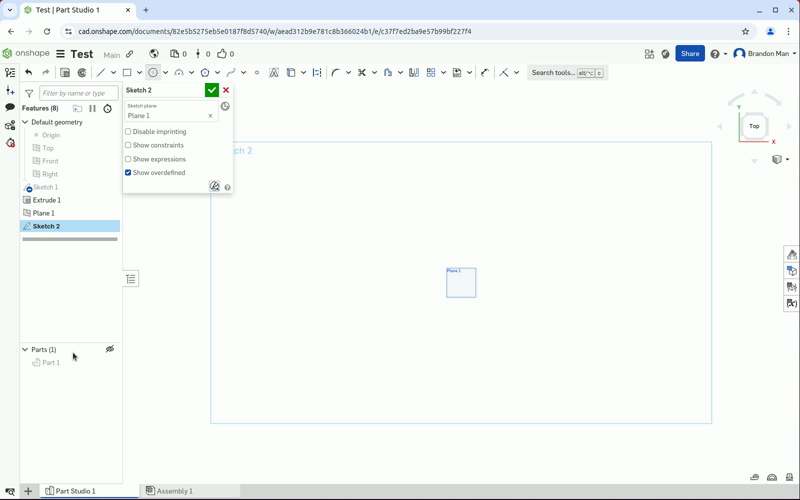
key_down(shift)
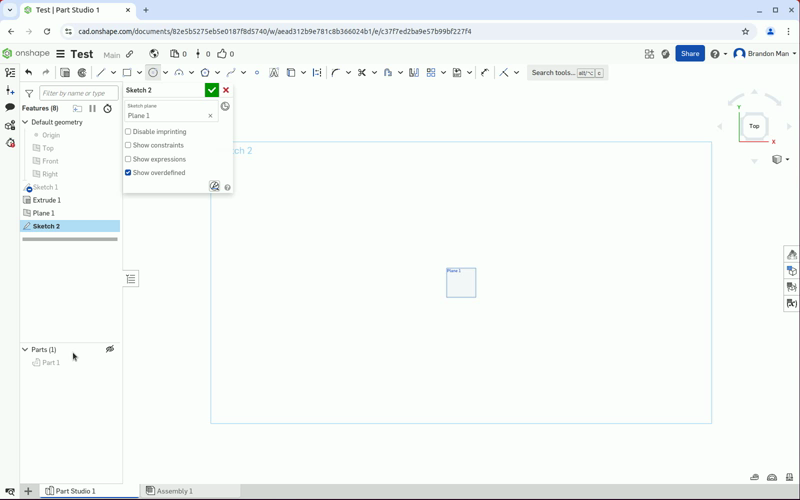
mouse_move(461, 282)
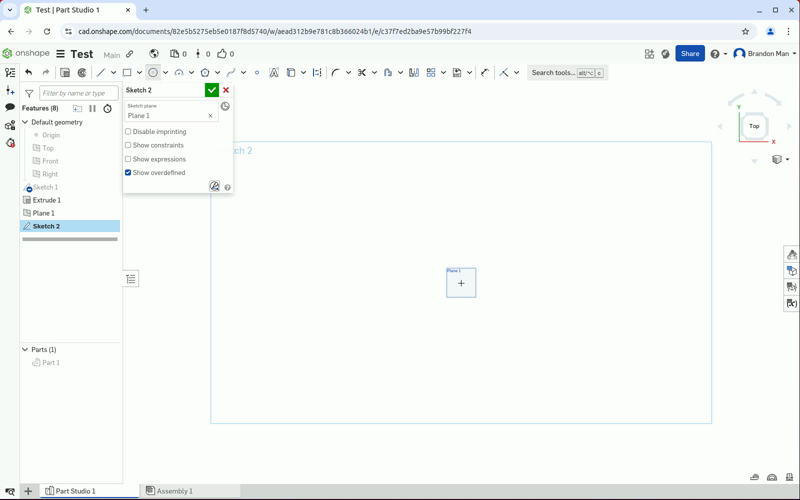
click(461, 282)
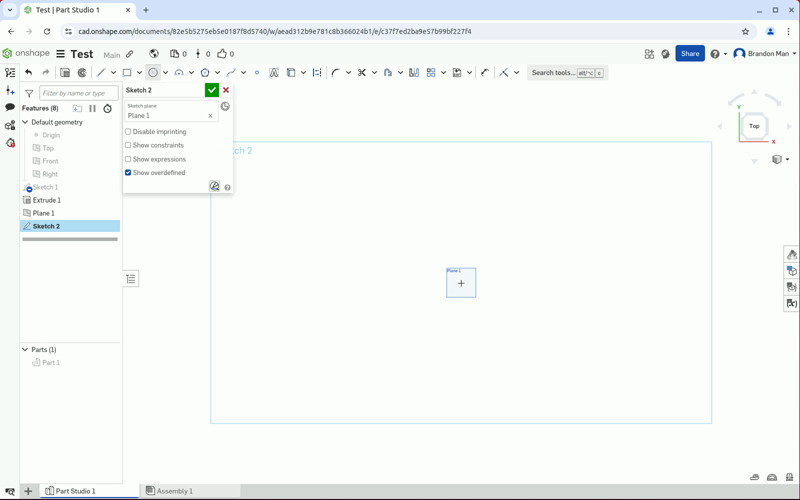
key_up(shift)
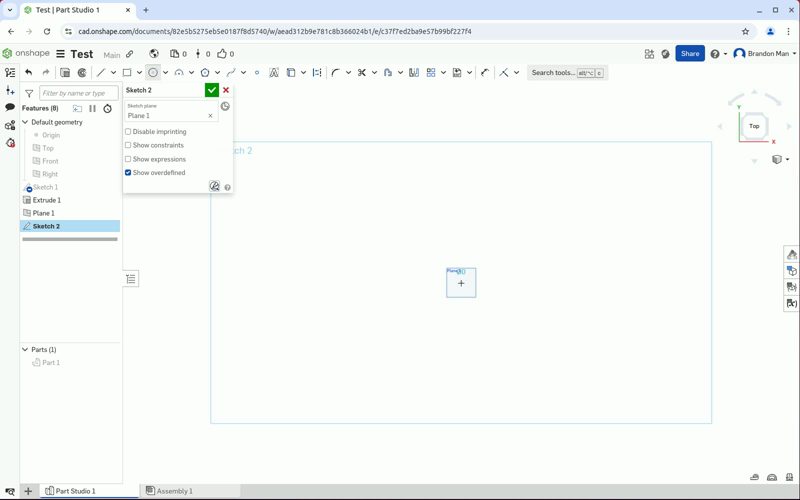
mouse_move(560, 282)
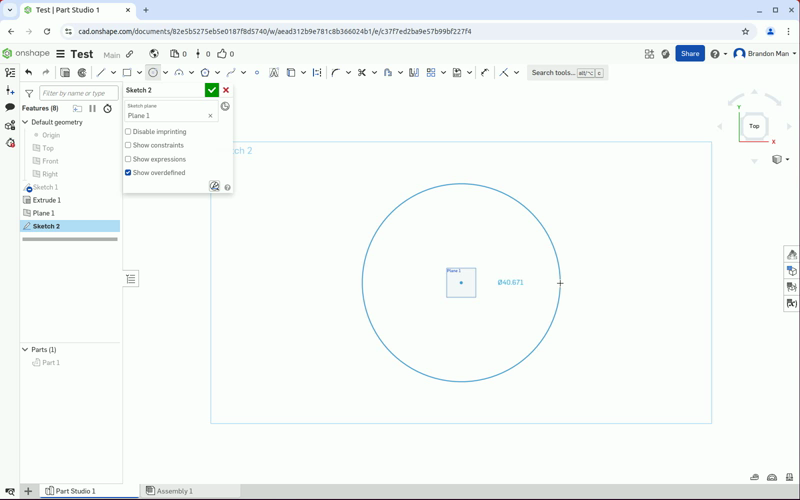
click(560, 282)
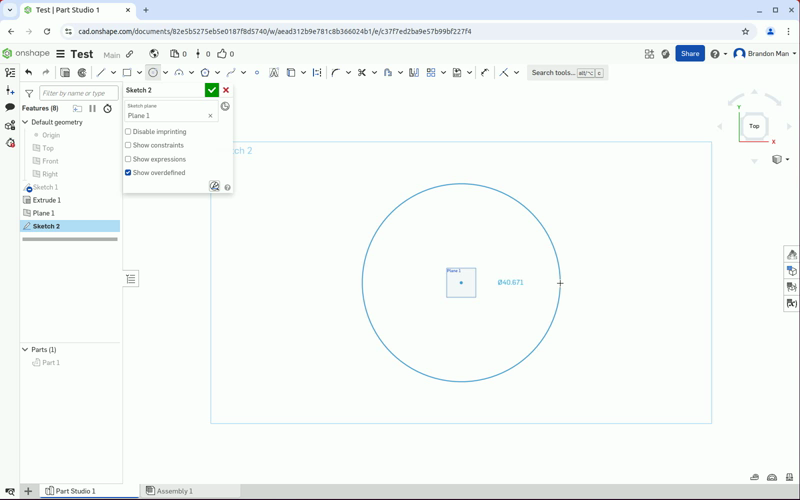
key(esc)
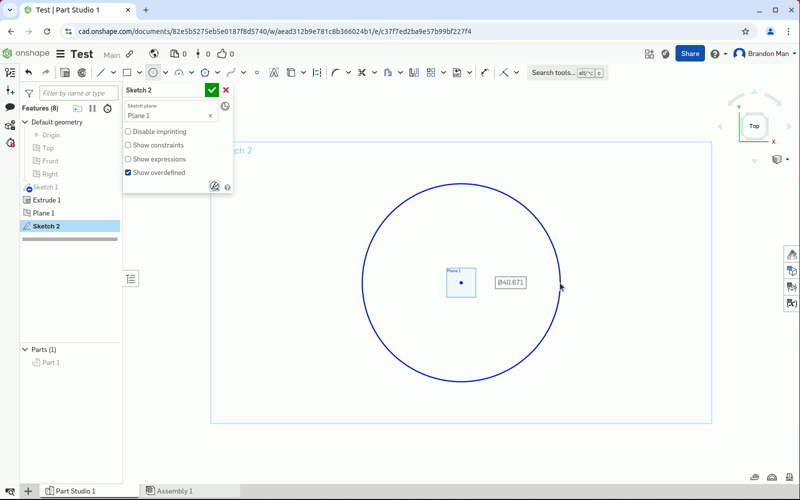
mouse_move(470, 354)
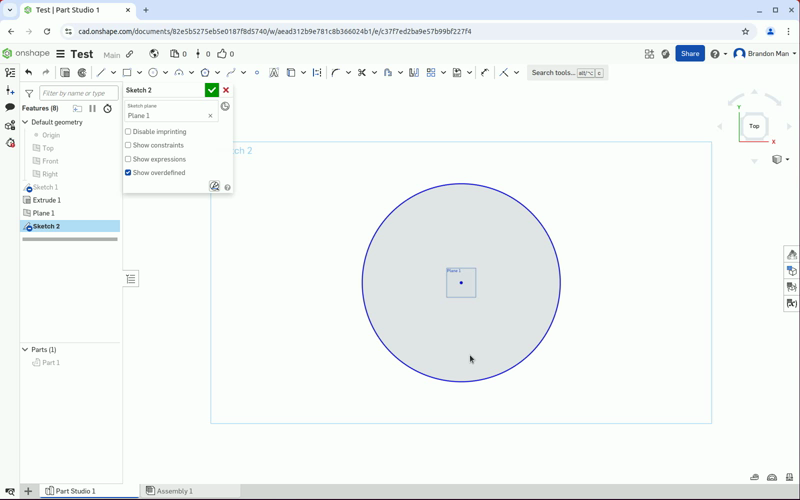
click(470, 354)
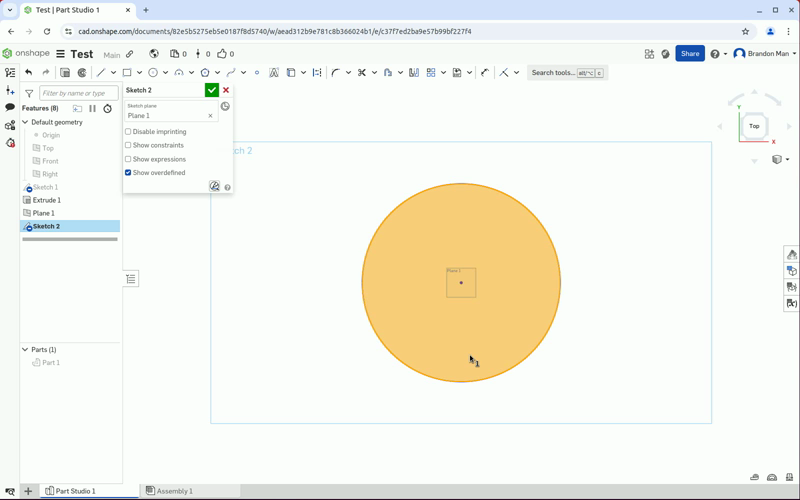
mouse_move(73, 352)
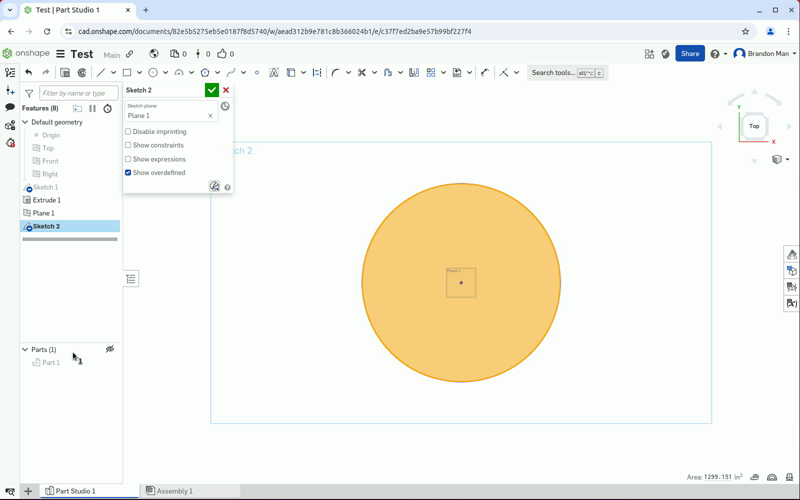
key(shift+y)
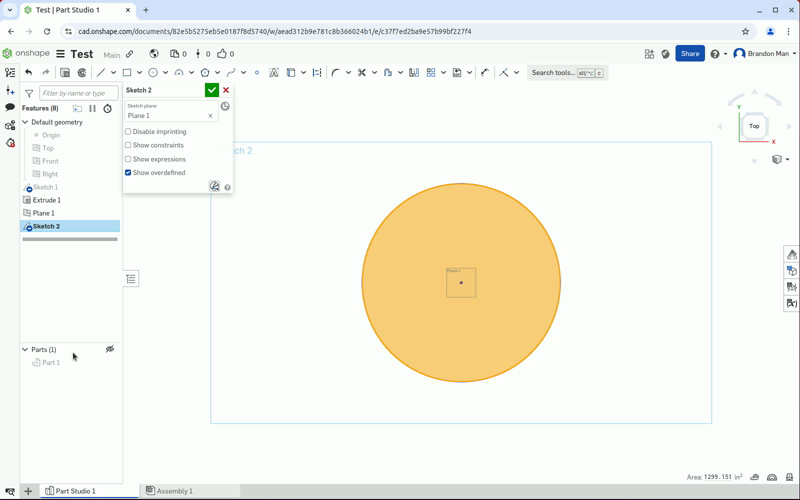
key(shift+e)
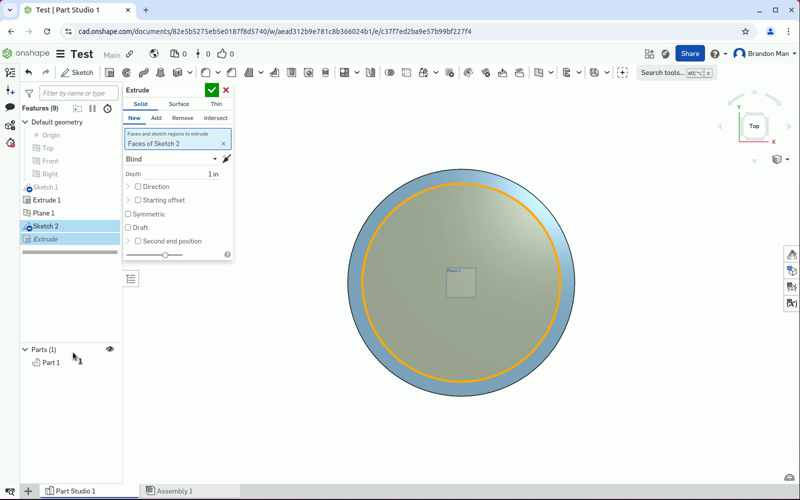
mouse_move(143, 106)
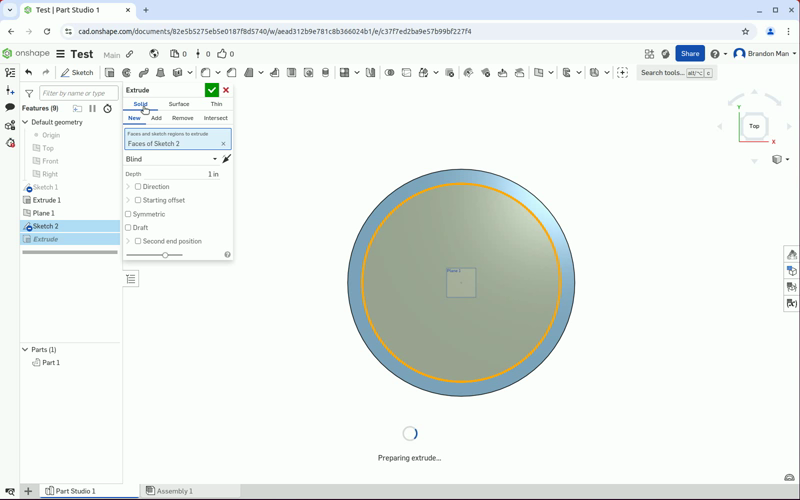
click(143, 106)
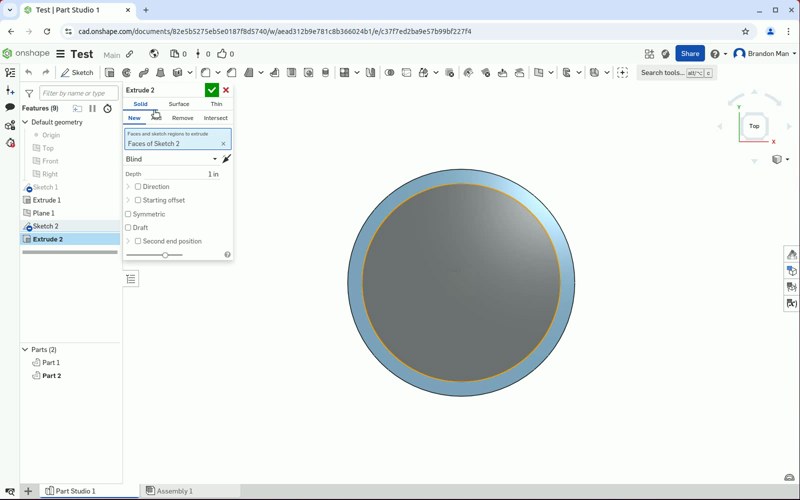
mouse_move(186, 120)
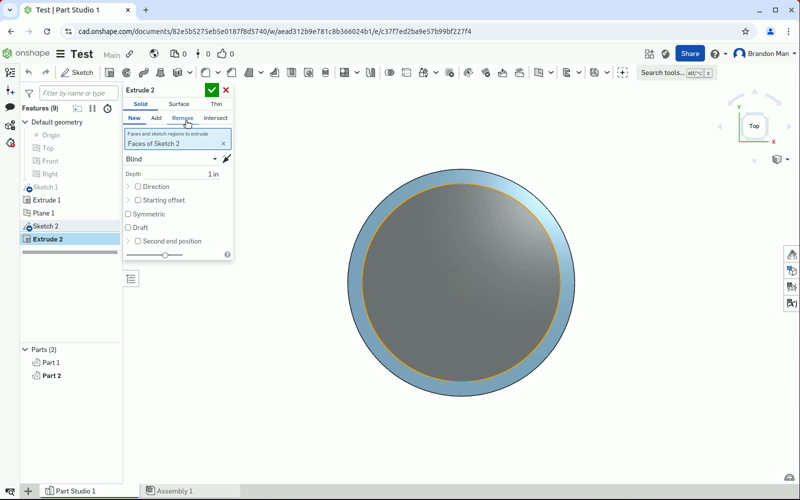
click(186, 120)
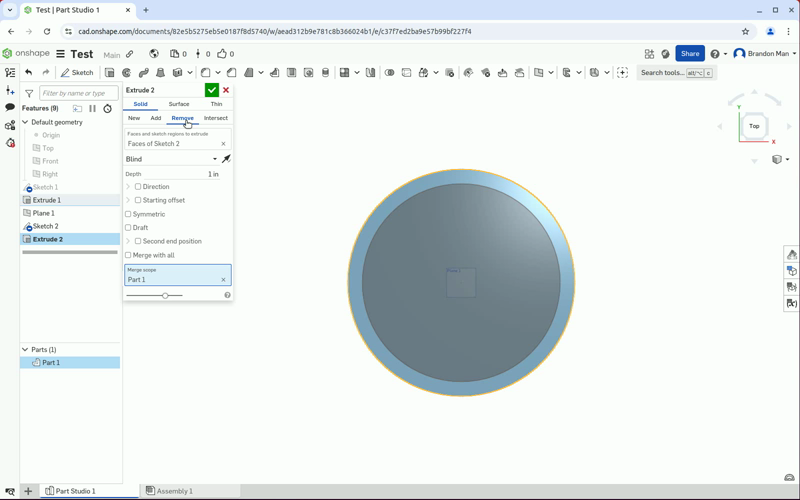
key(tab, 4)
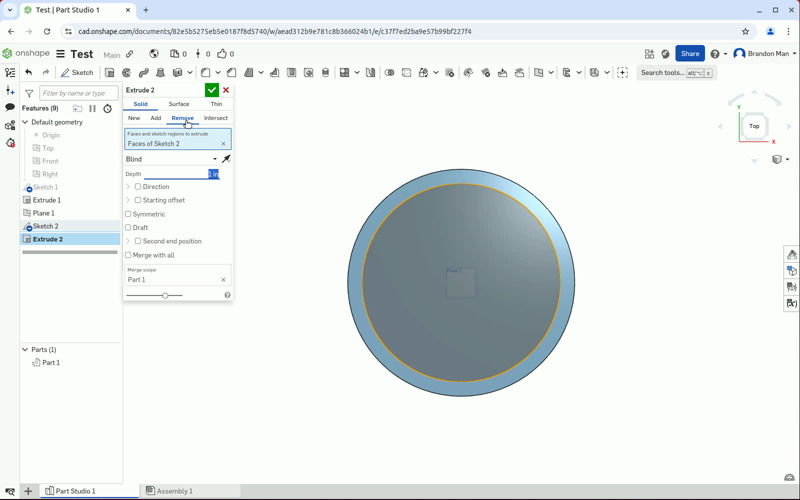
text(9.147)
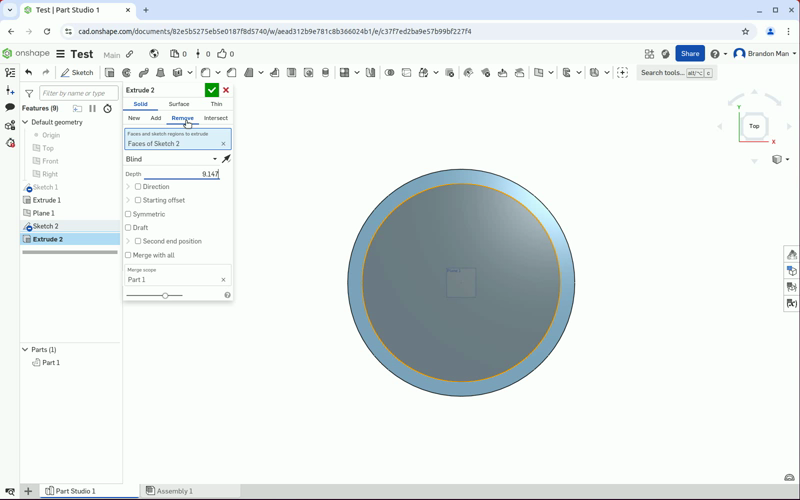
key(tab, 6)
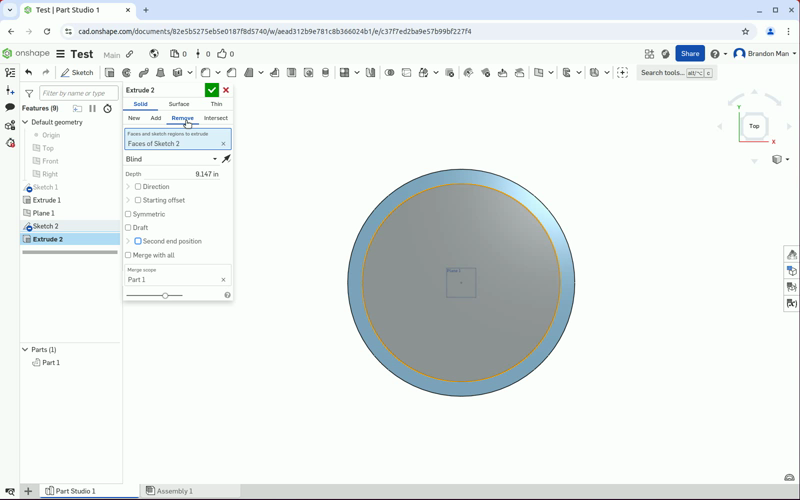
key(space)
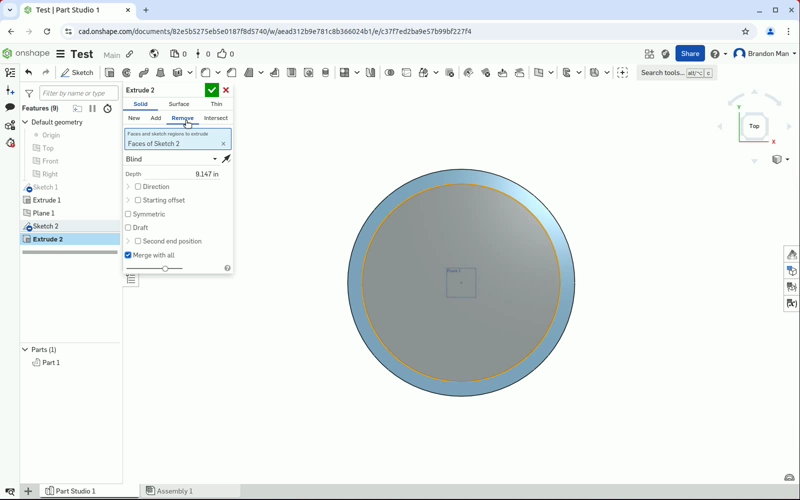
key(enter)
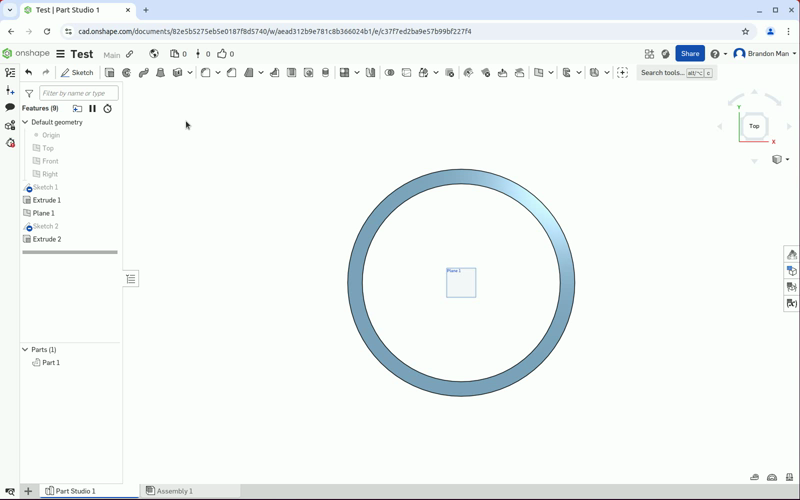
key(shift+h)
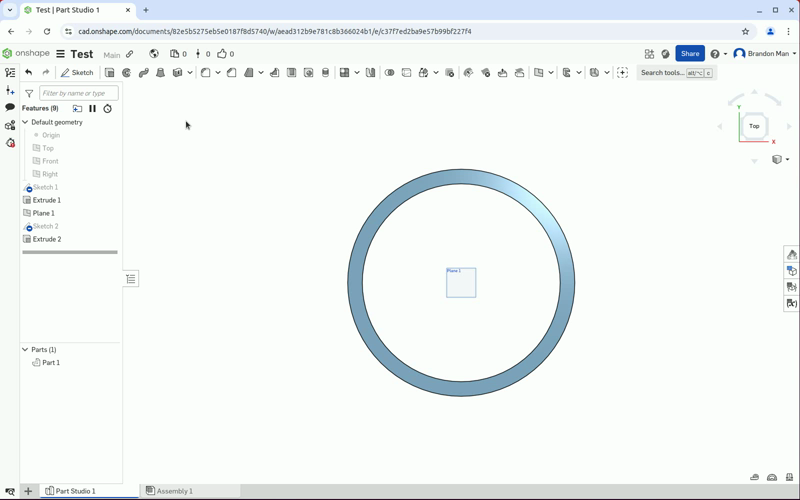
key(shift+h)
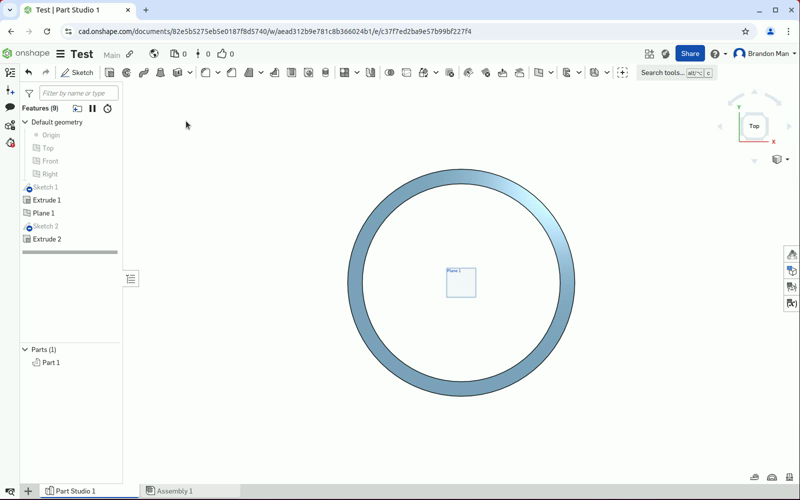
key(shift+7)
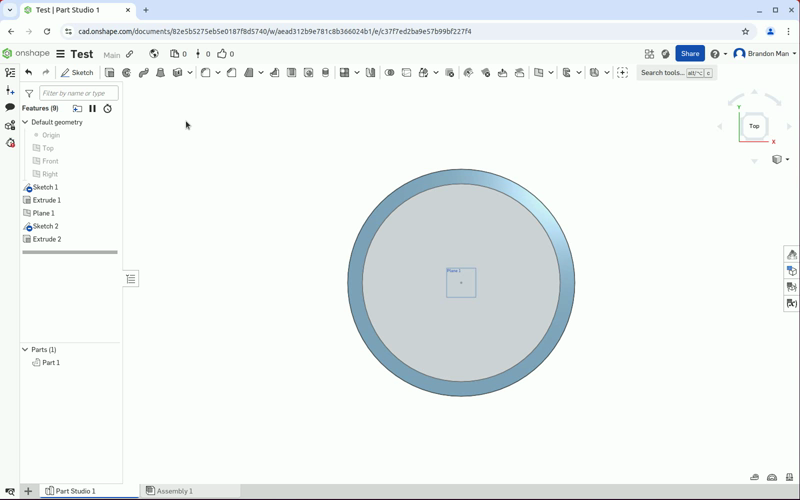
key(up, 3)
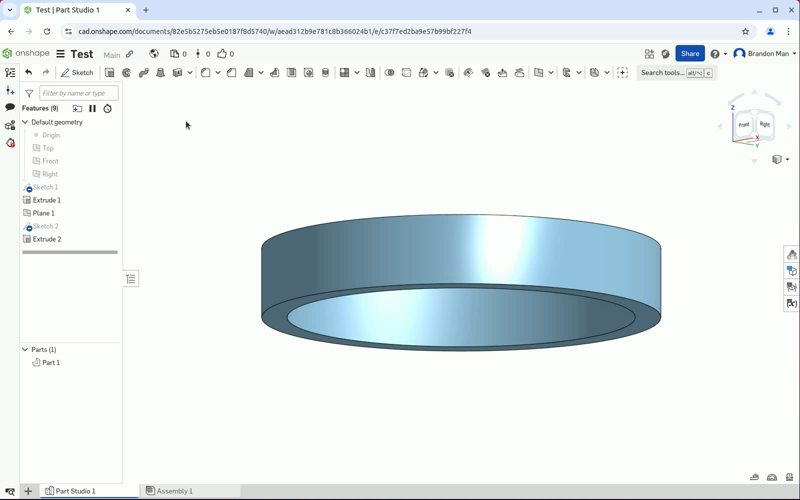
key(left, 3)
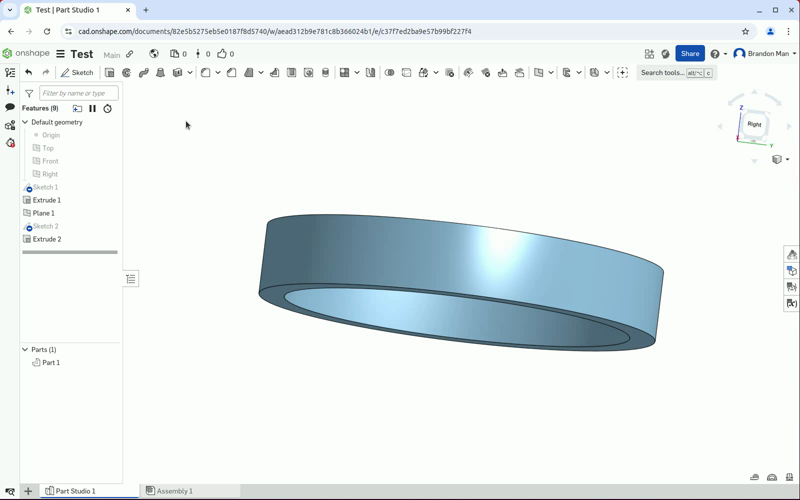
key(right, 3)
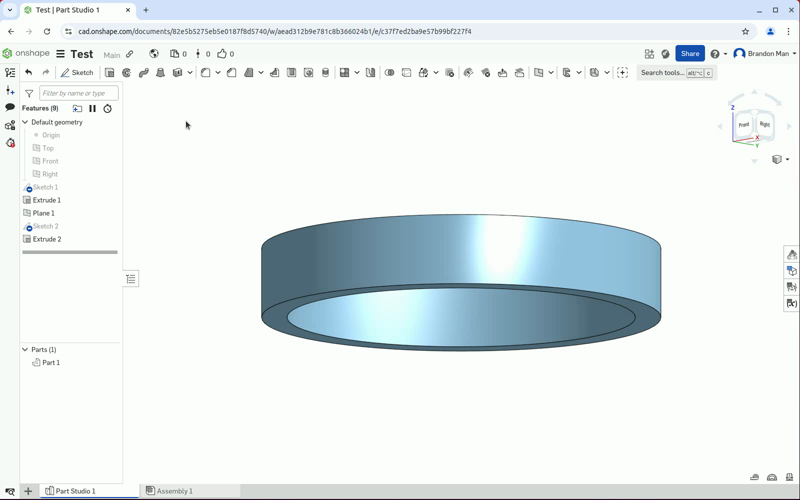
key(down, 3)
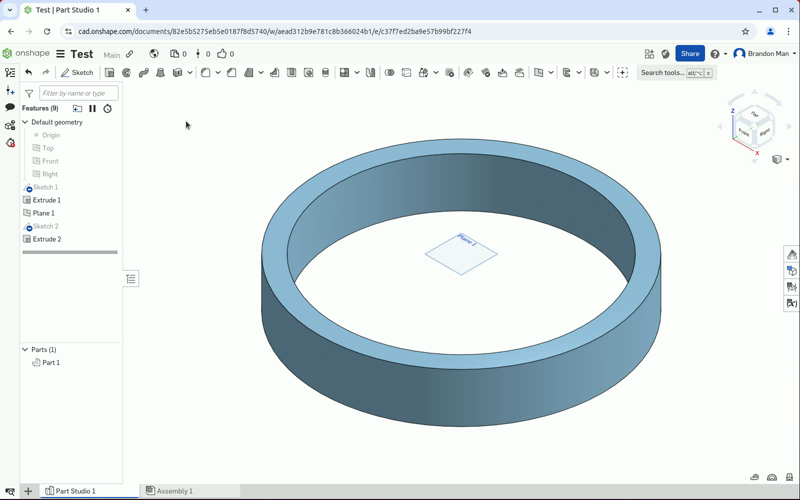
mouse_move(73, 189)
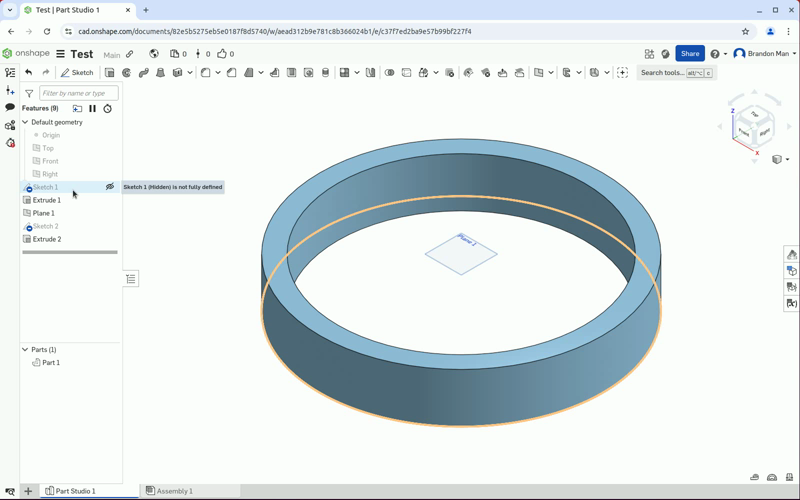
click(73, 189)